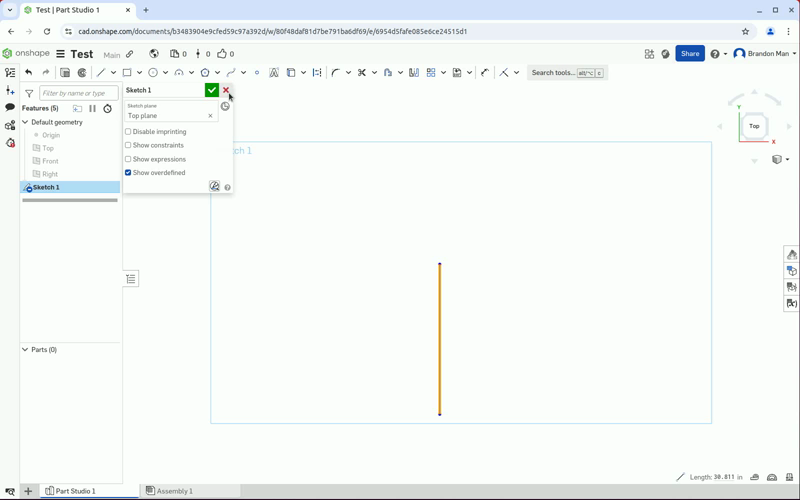
key(shift+h)
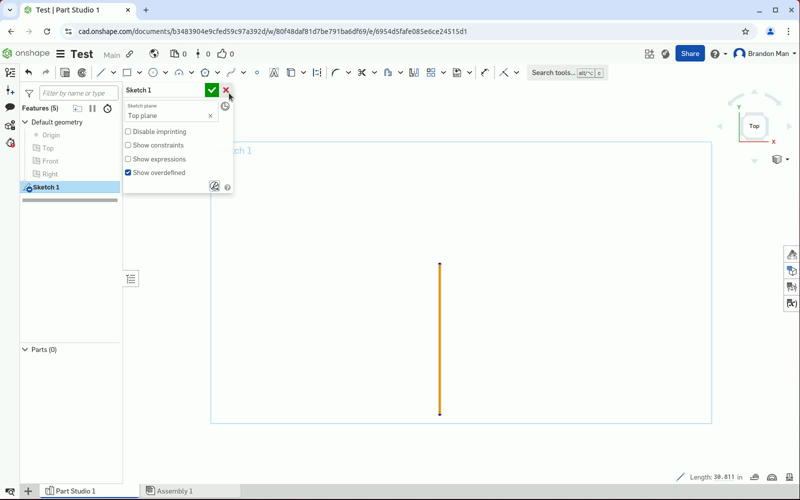
key(shift+s)
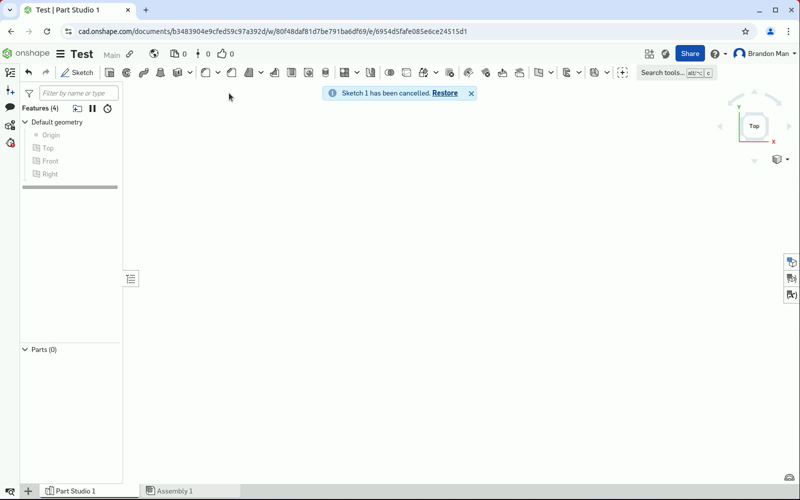
mouse_move(73, 150)
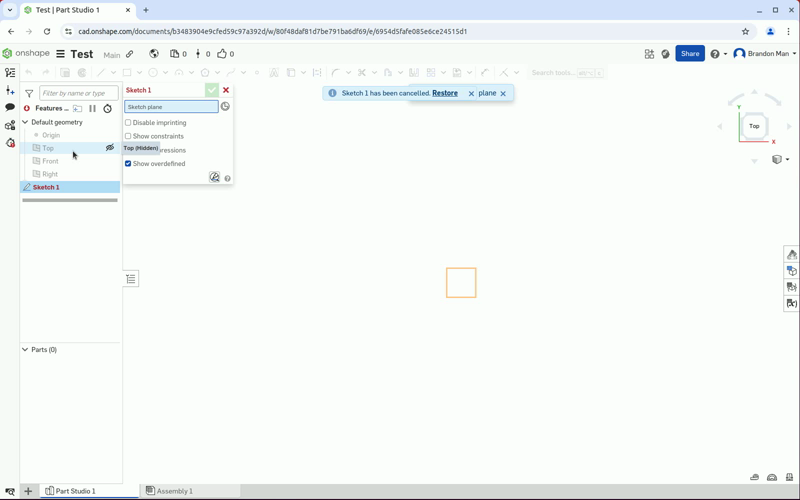
click(73, 150)
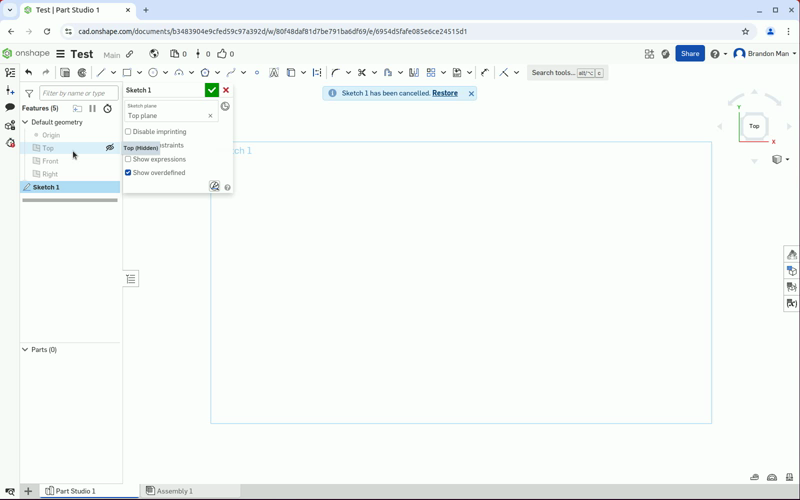
mouse_move(73, 352)
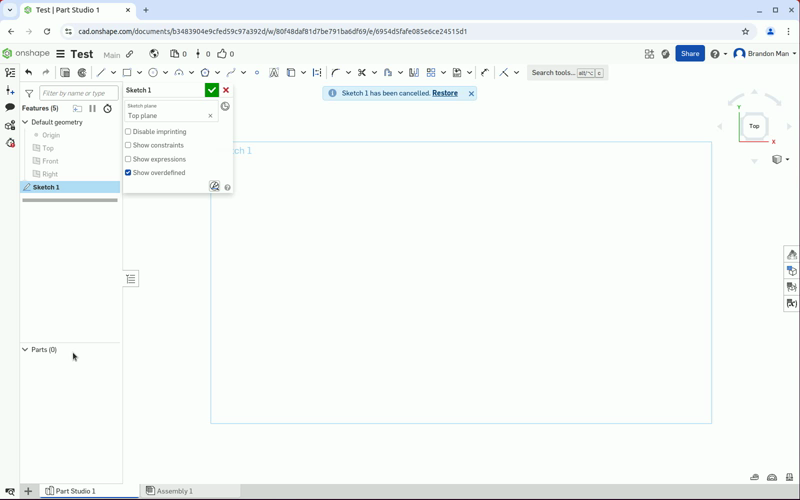
key(y)
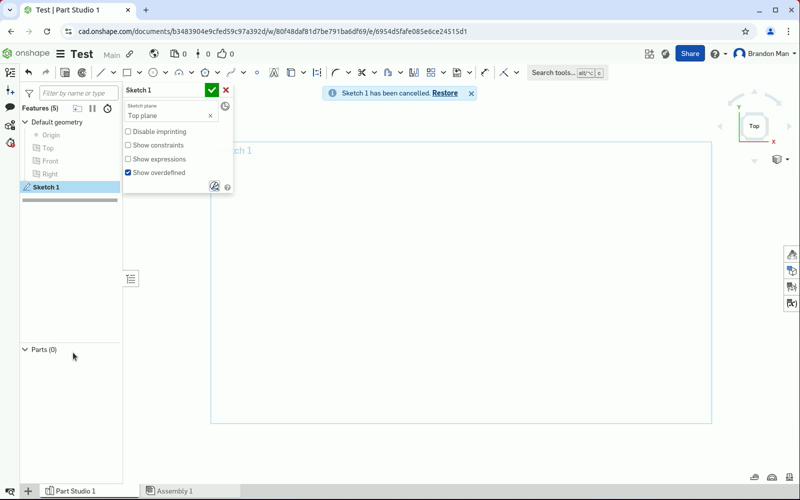
key(c)
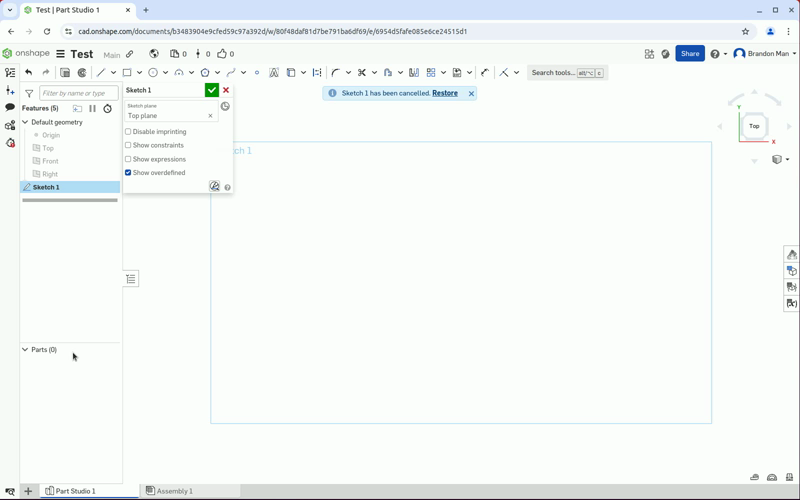
key_down(shift)
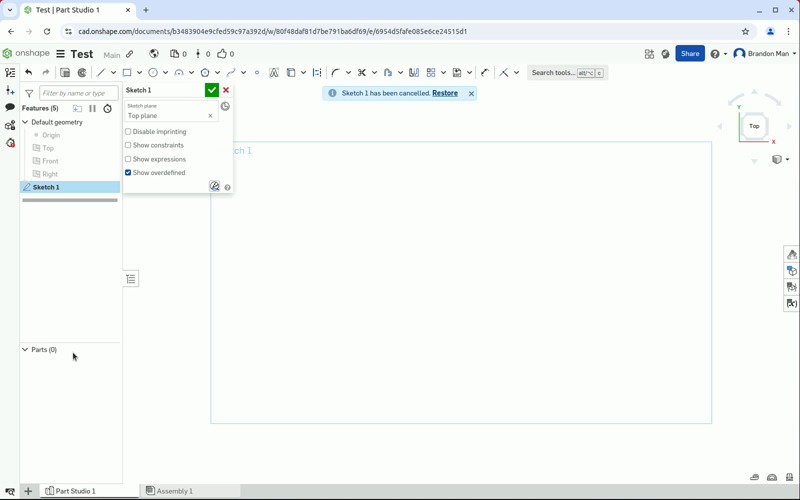
mouse_move(461, 282)
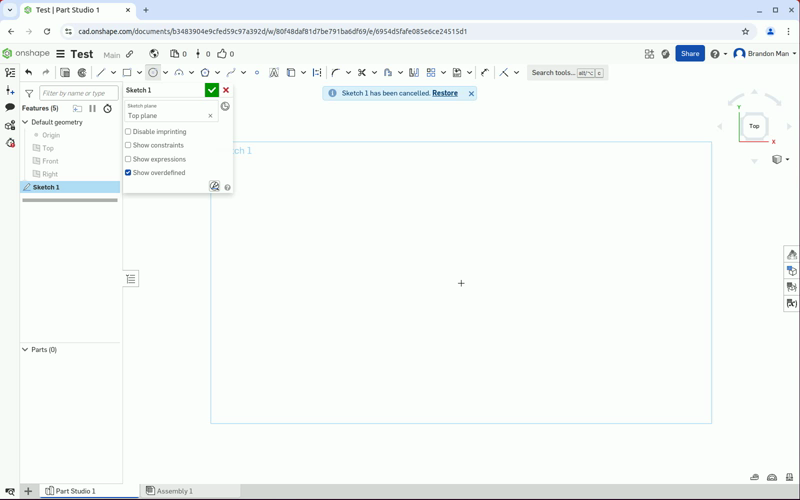
click(461, 282)
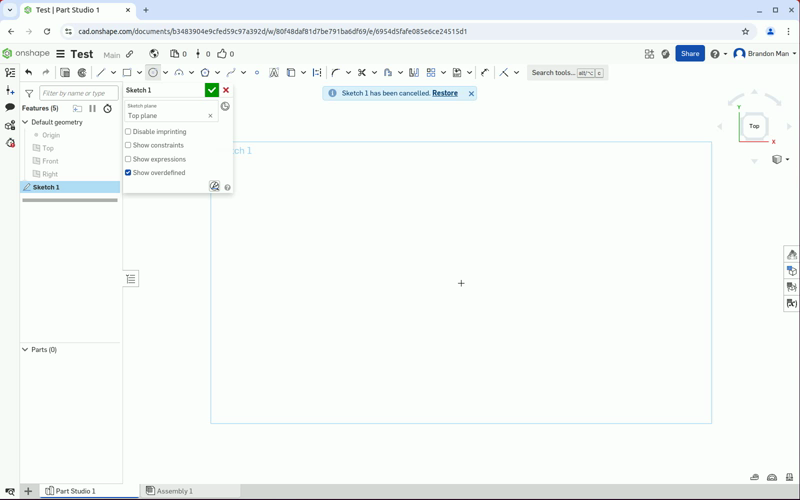
key_up(shift)
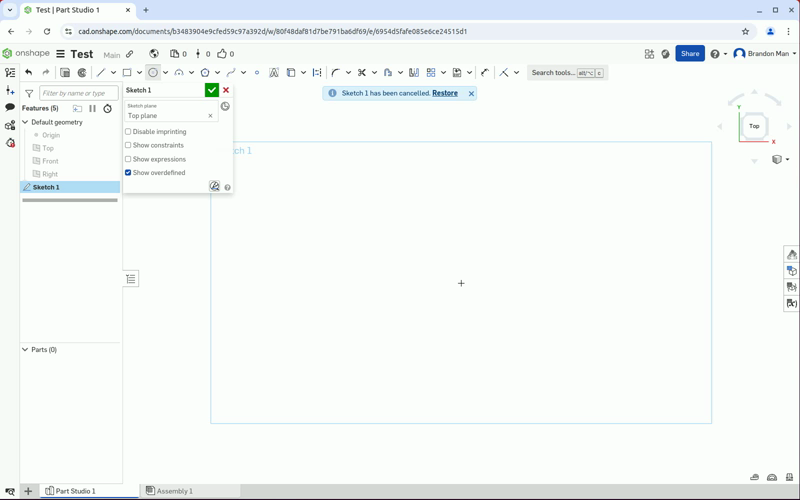
mouse_move(574, 282)
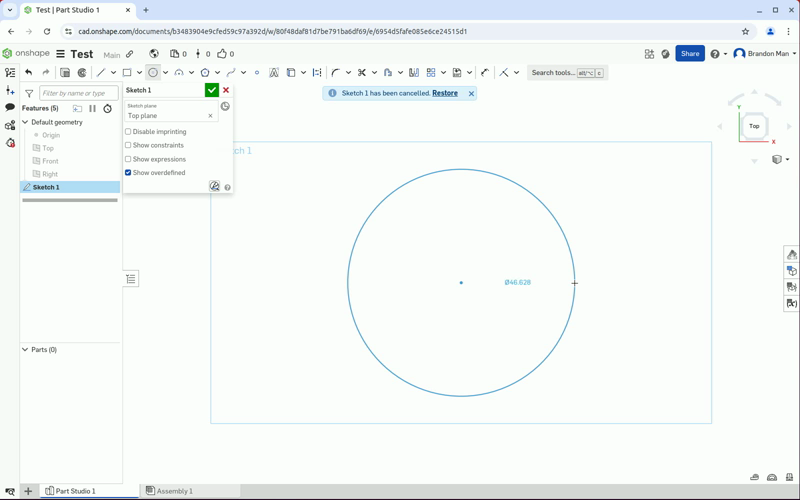
click(574, 282)
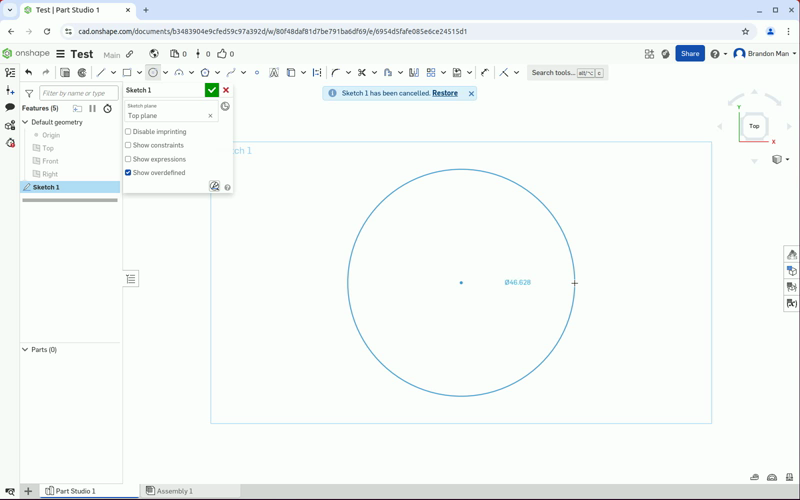
key(esc)
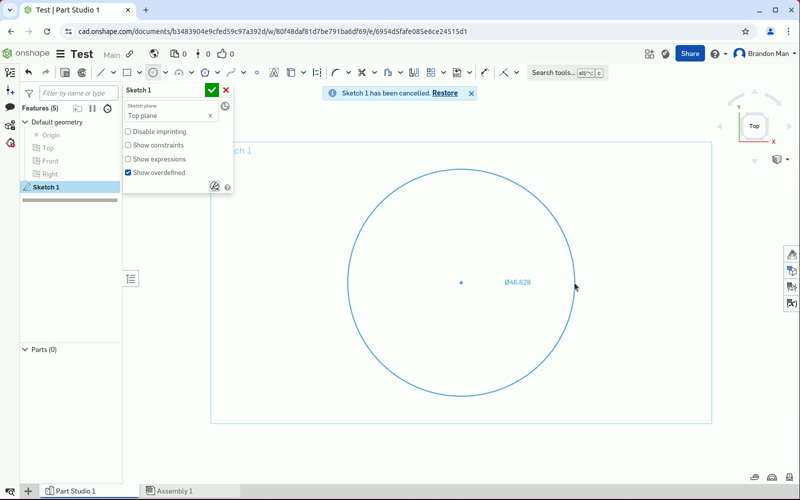
mouse_move(511, 308)
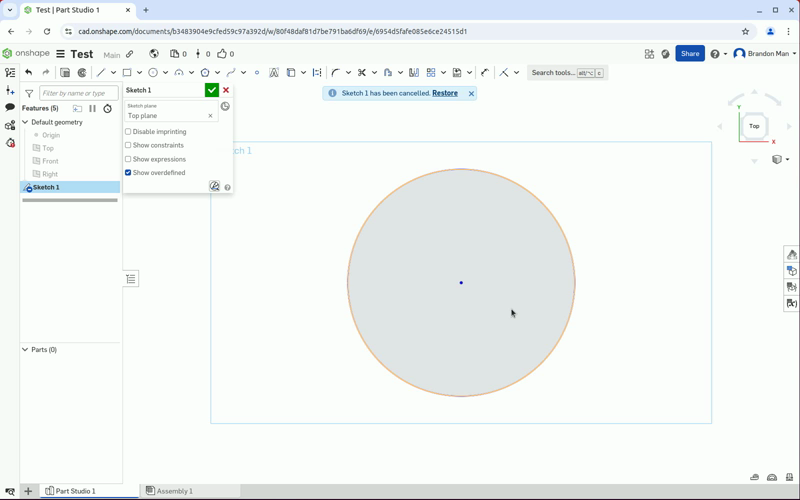
click(511, 308)
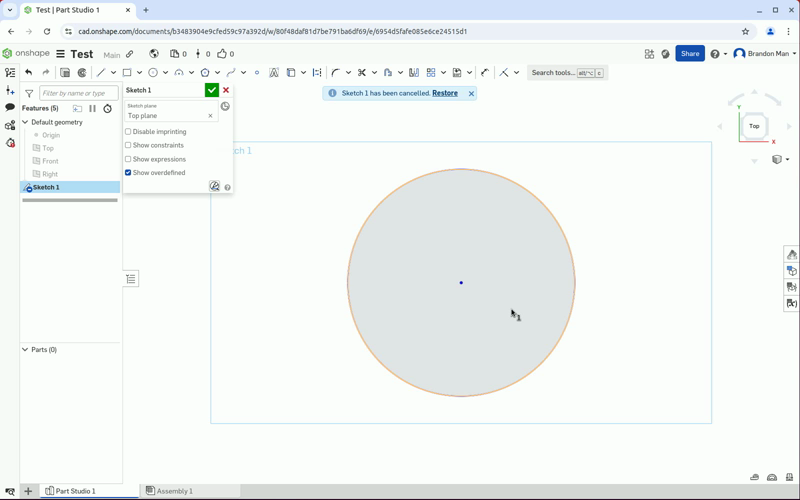
mouse_move(73, 352)
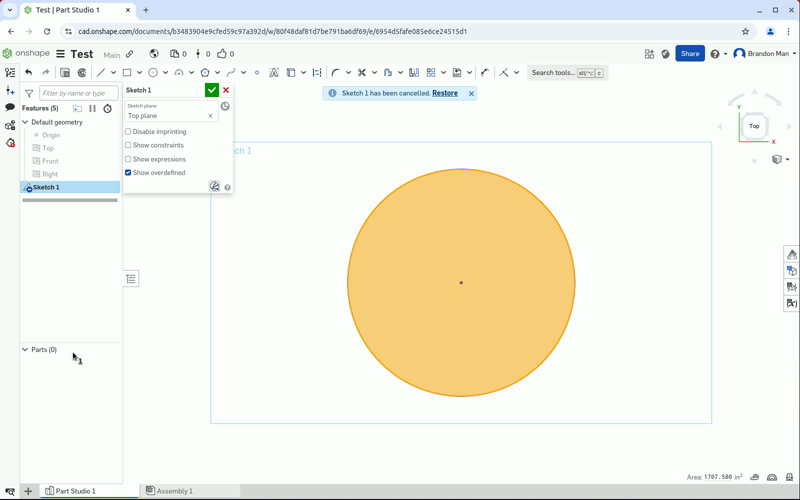
key(shift+y)
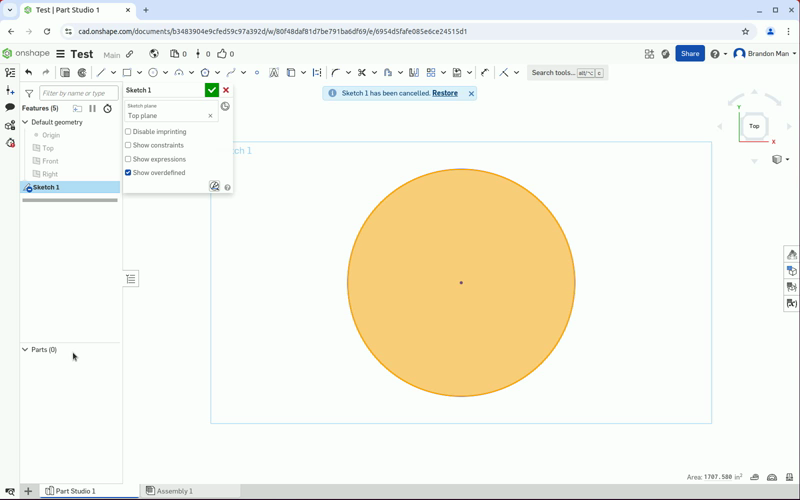
key(shift+e)
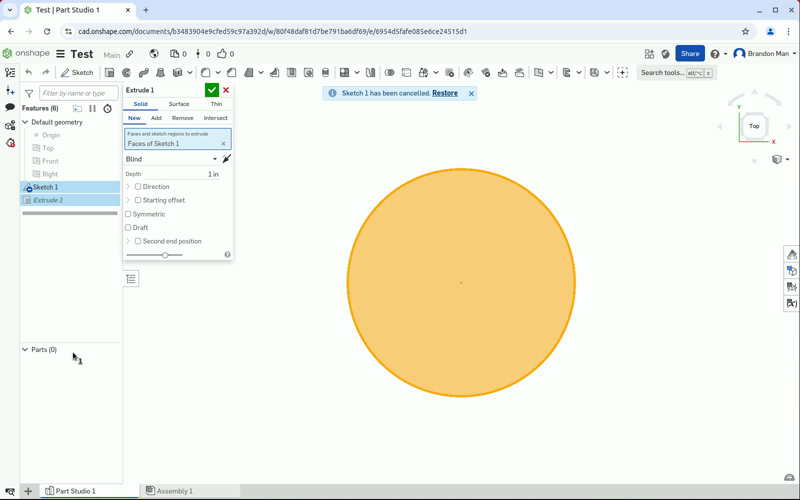
mouse_move(143, 106)
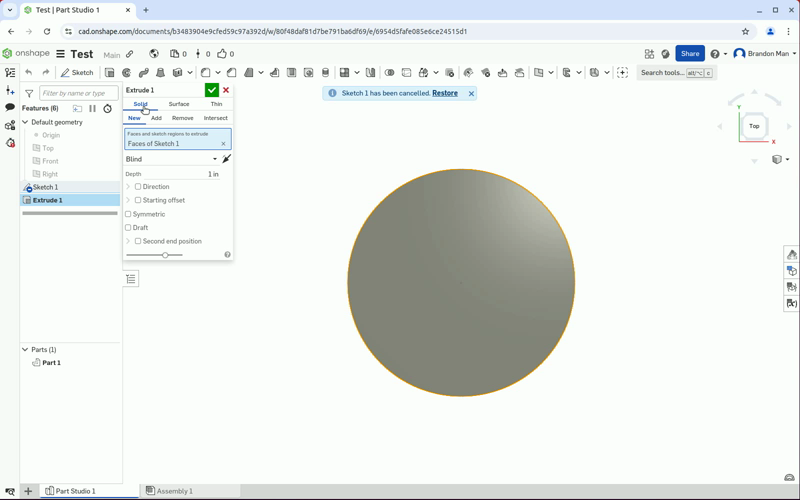
click(143, 106)
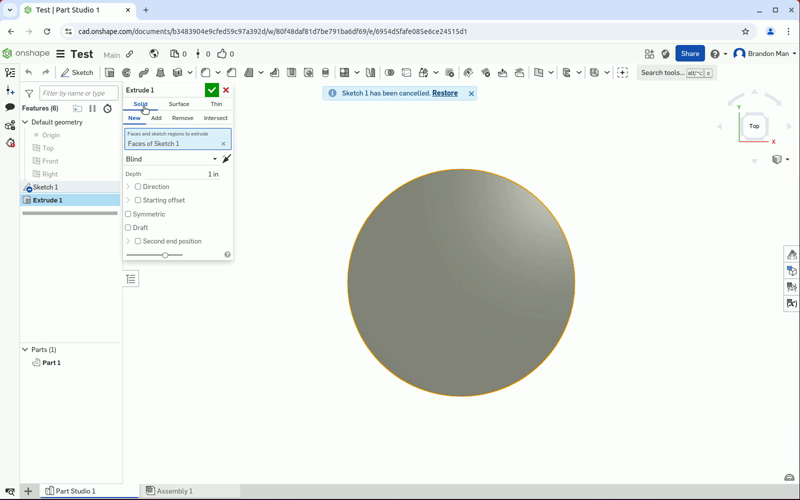
mouse_move(137, 120)
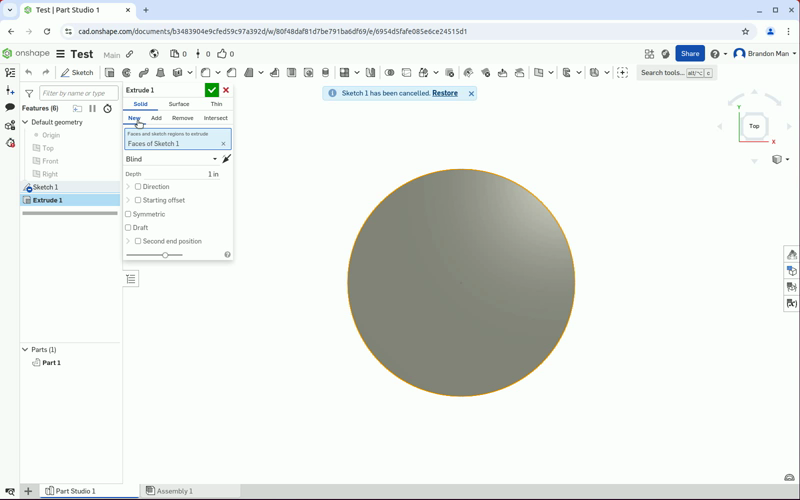
click(137, 120)
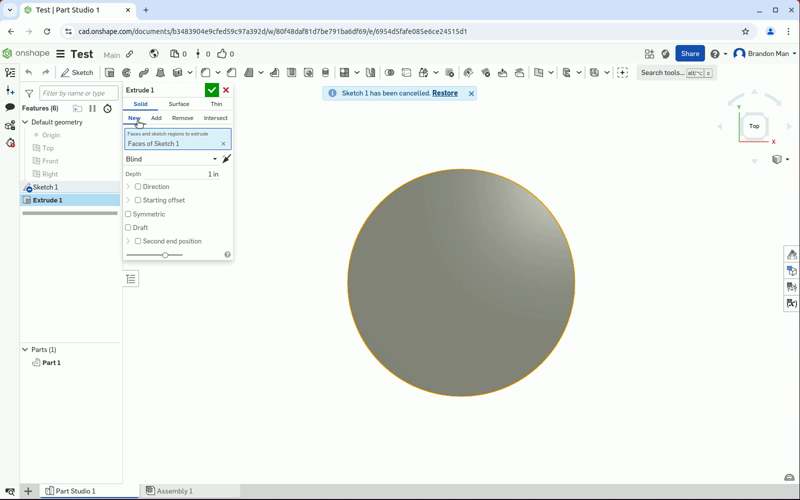
key(tab, 4)
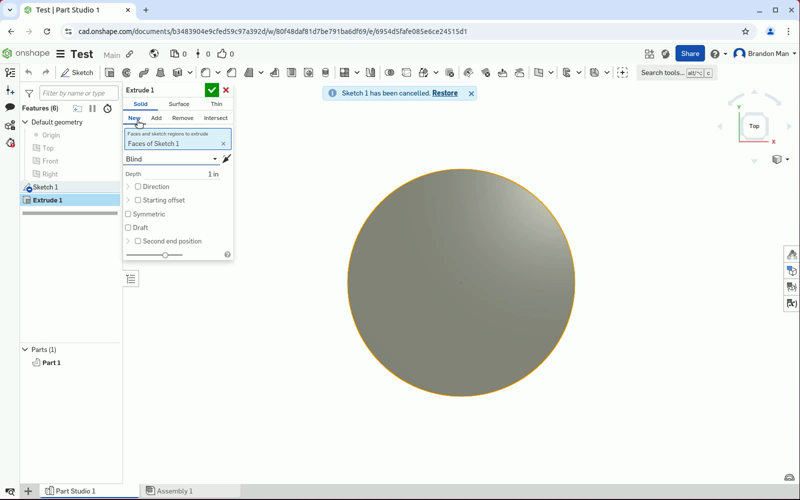
text(0.722)
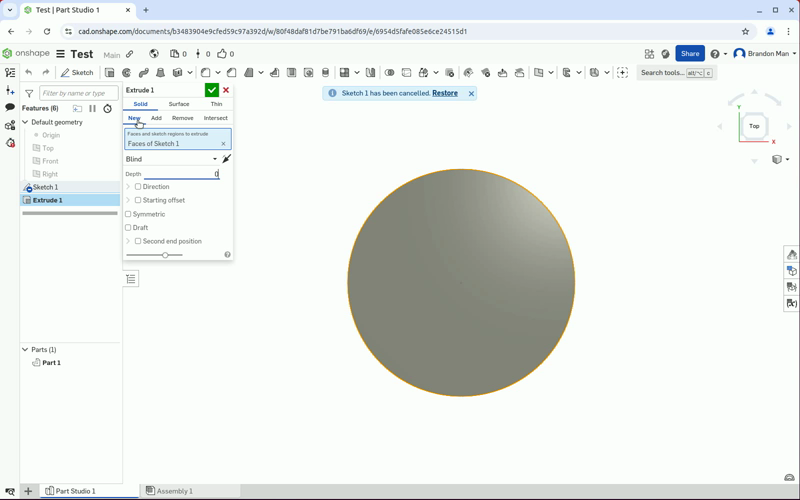
key(enter)
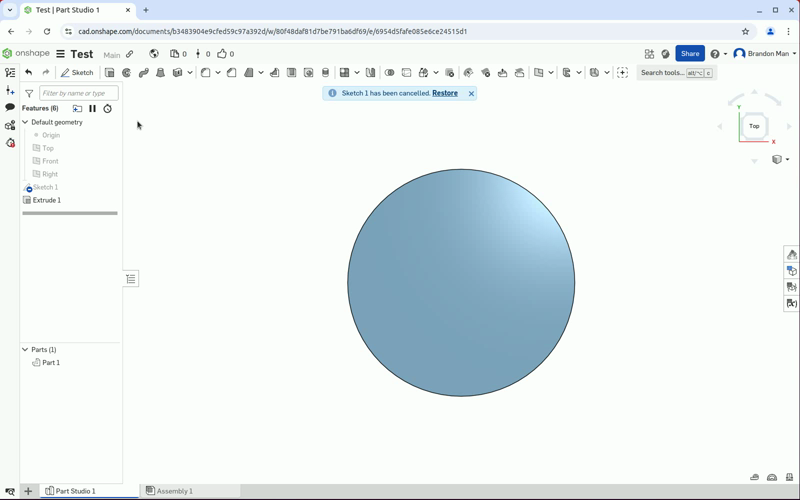
key(shift+h)
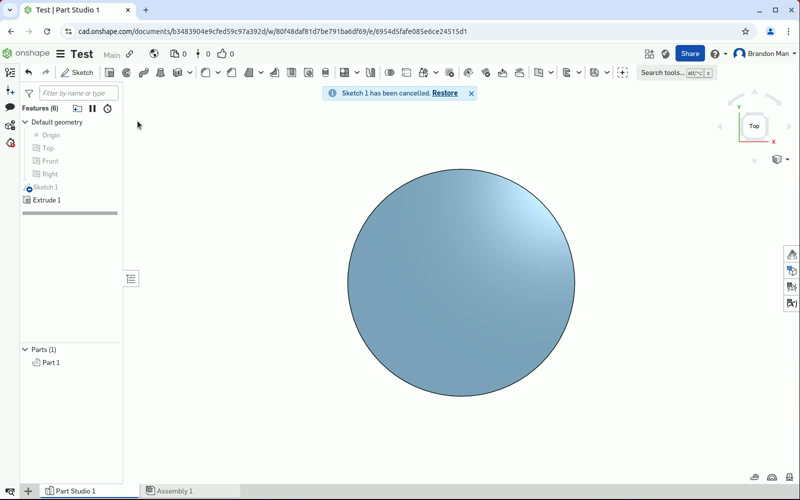
key(shift+h)
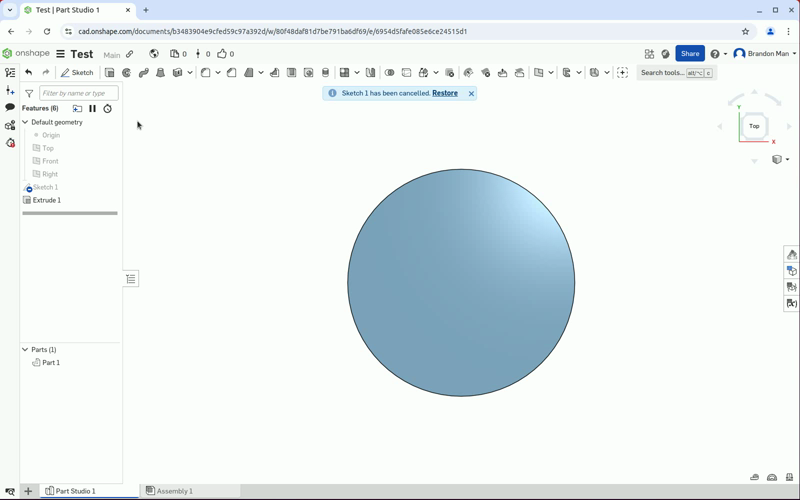
mouse_move(73, 189)
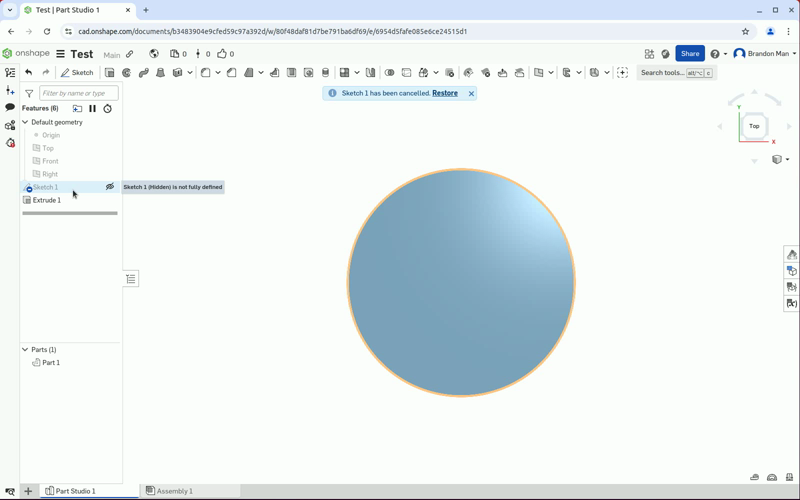
click(73, 189)
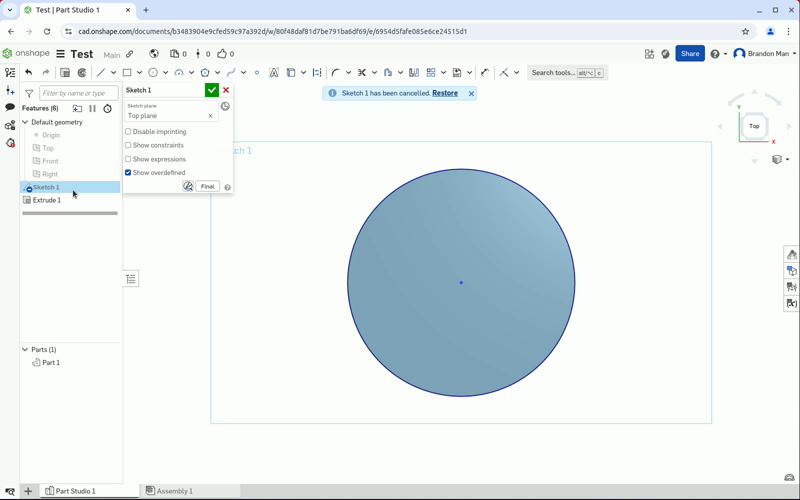
mouse_move(229, 92)
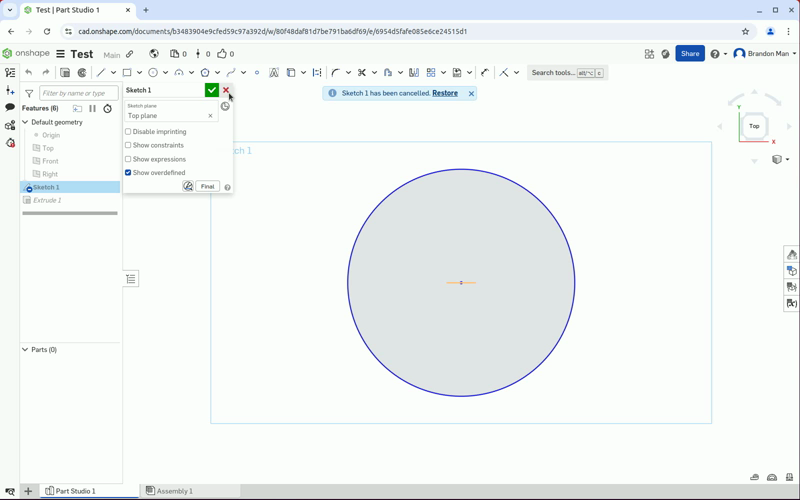
click(229, 92)
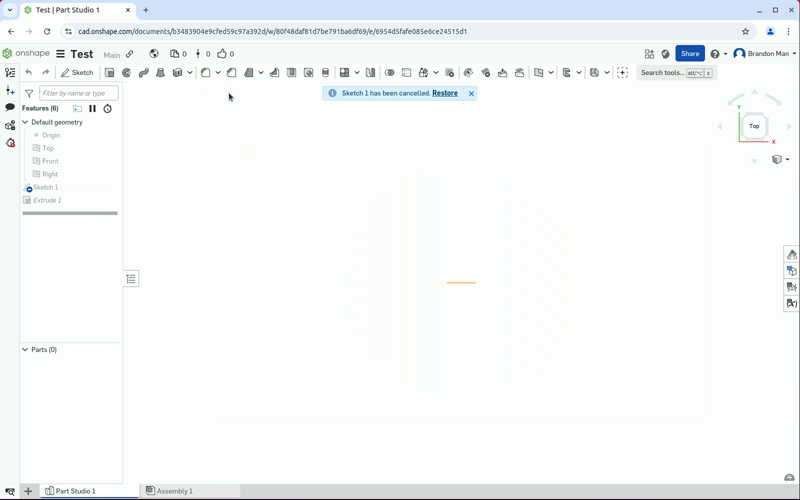
mouse_move(541, 75)
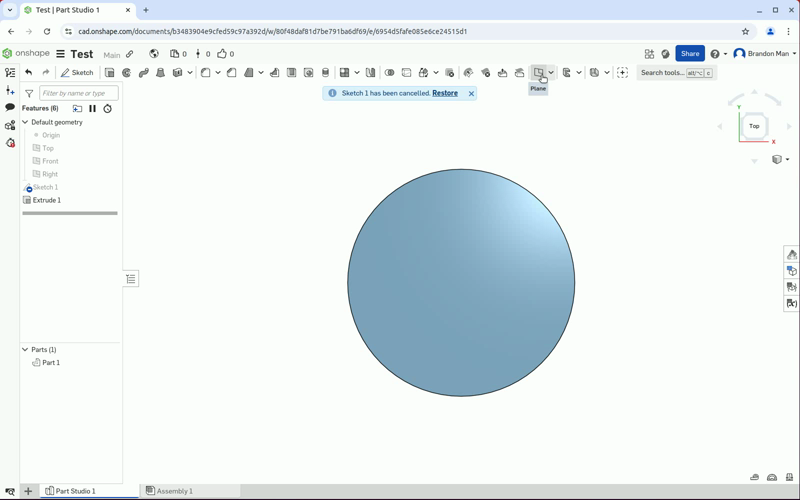
click(541, 75)
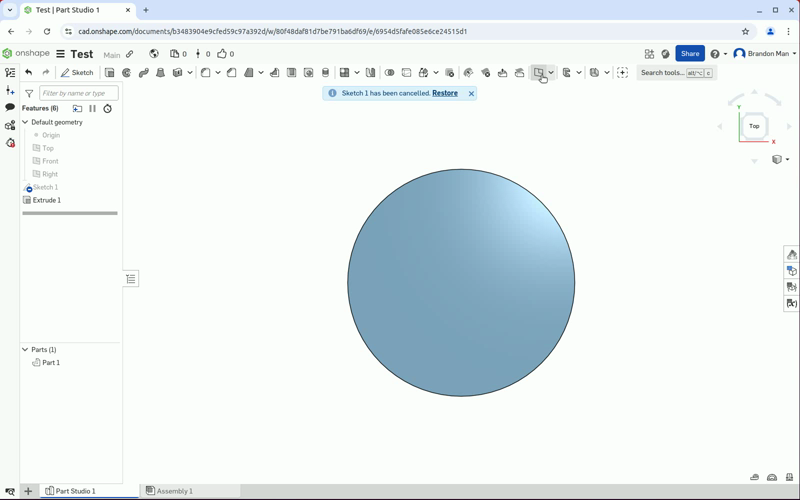
mouse_move(73, 150)
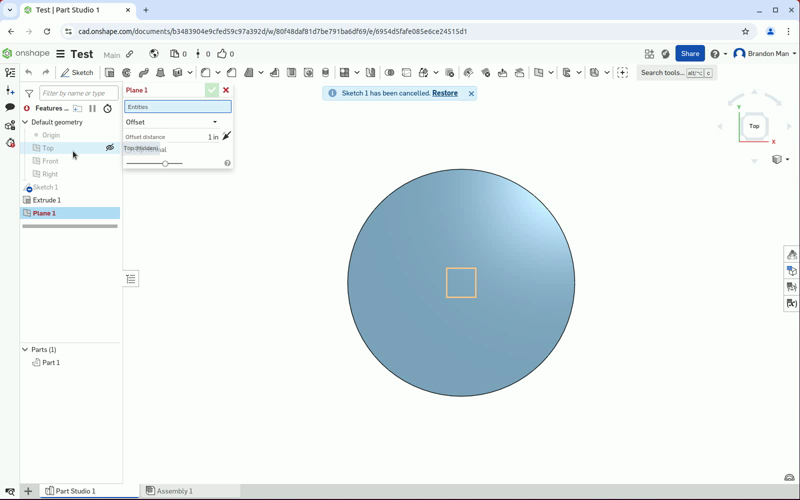
click(73, 150)
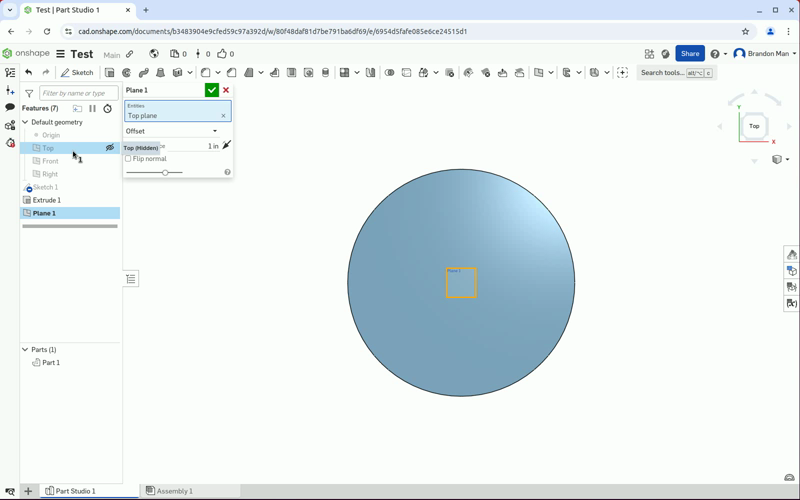
key(tab, 2)
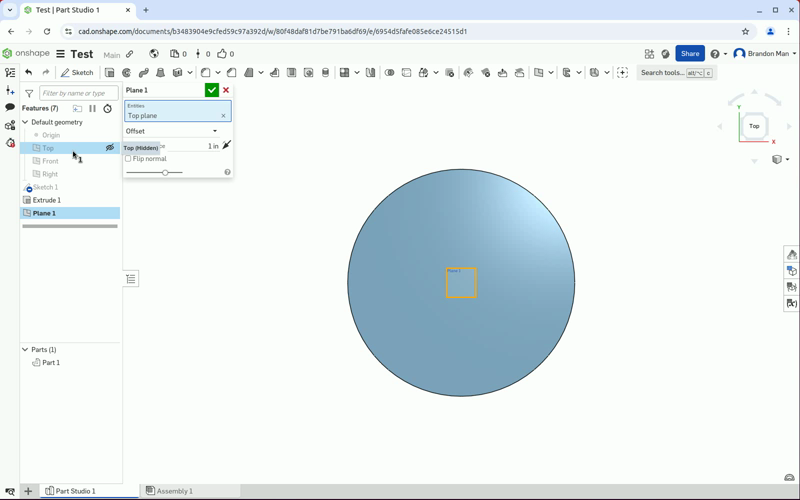
text(0.709)
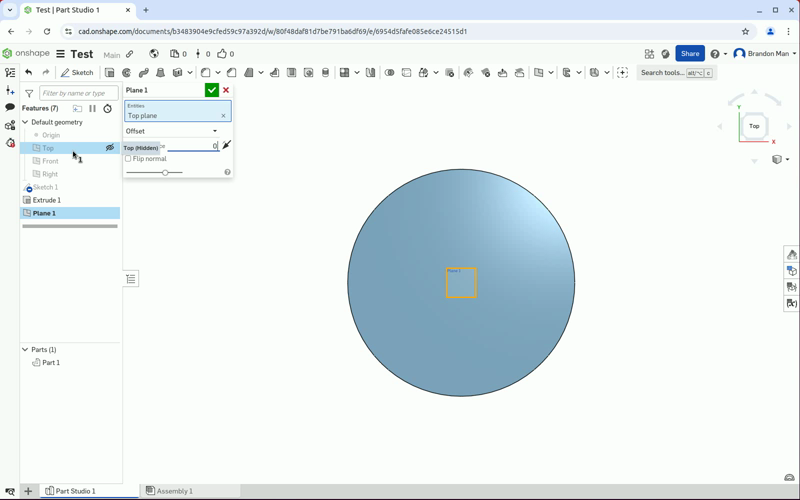
key(enter, 2)
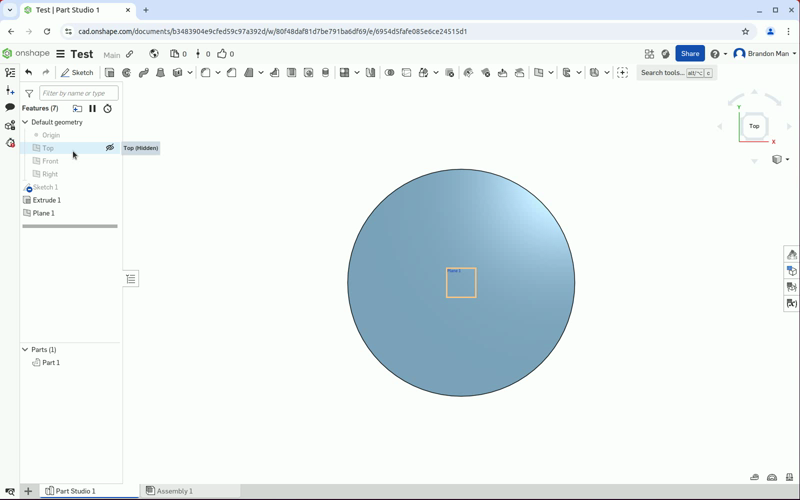
key(shift+s)
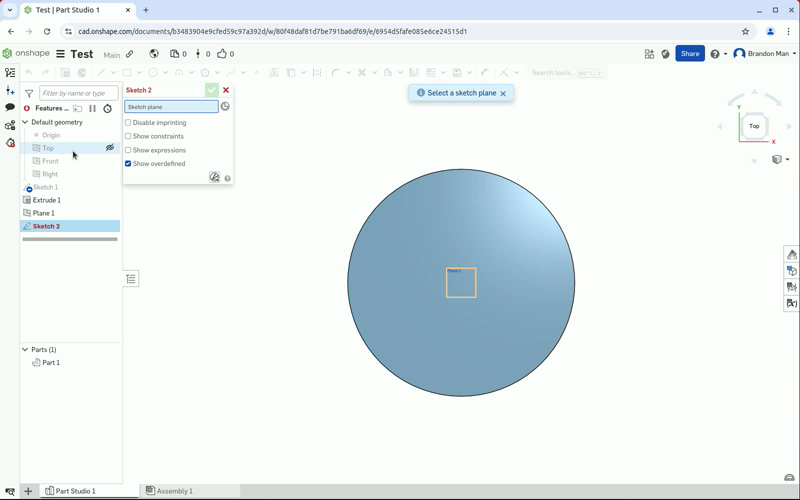
mouse_move(73, 215)
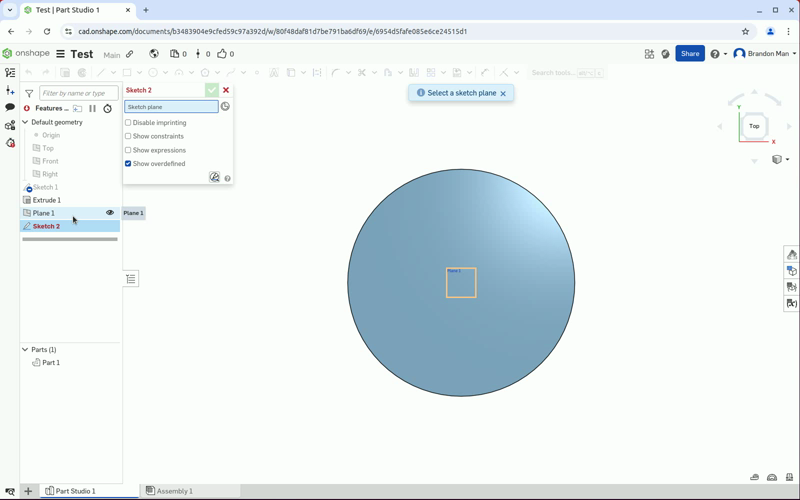
click(73, 215)
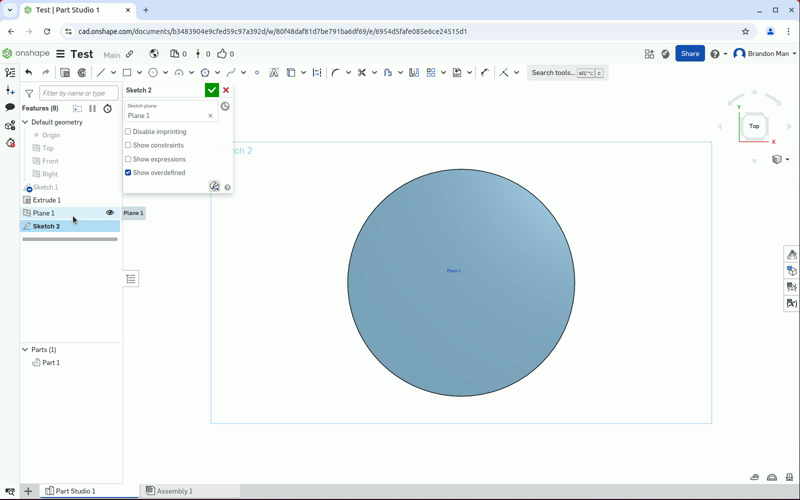
mouse_move(73, 352)
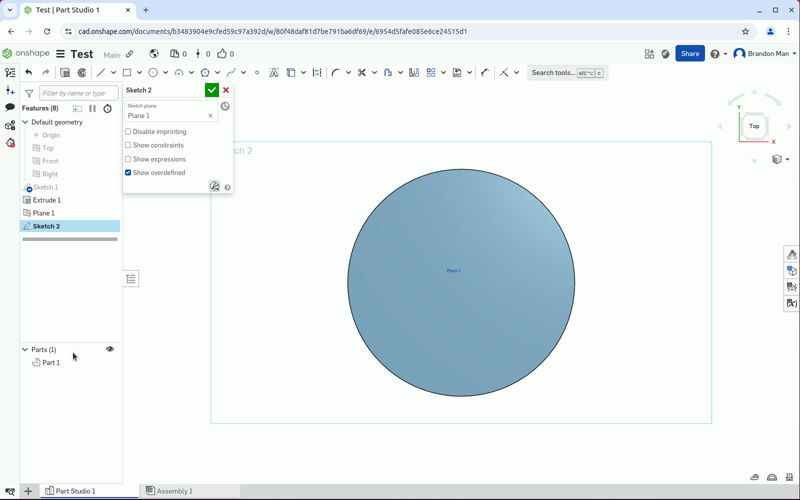
key(y)
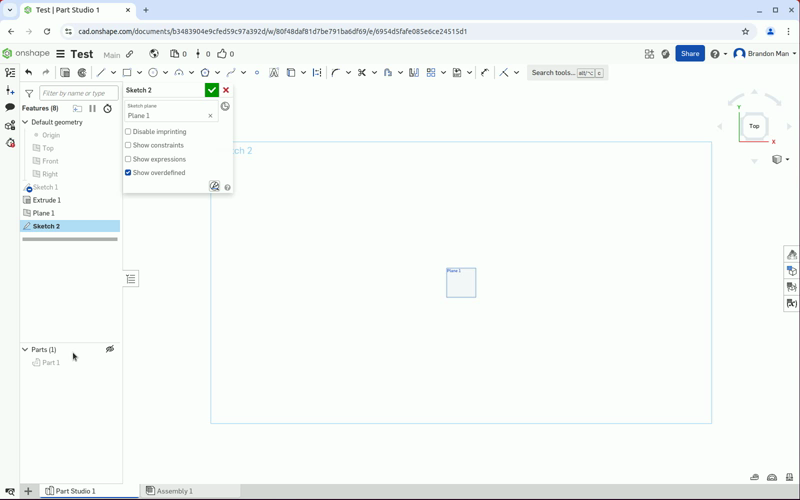
key(c)
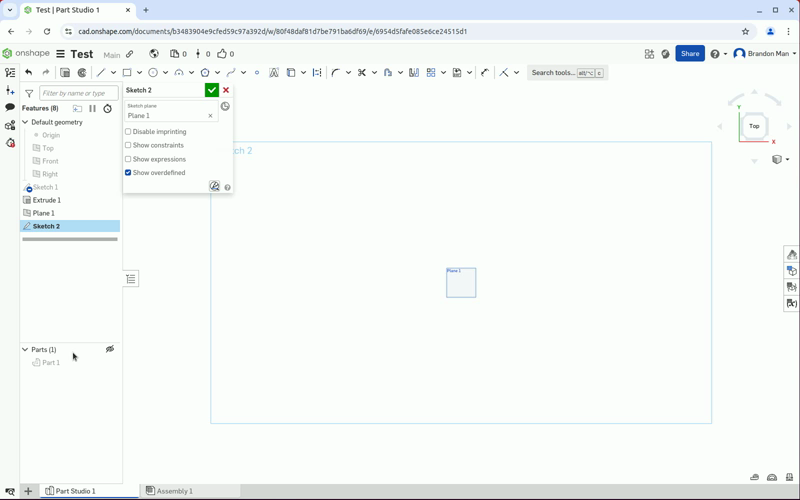
key_down(shift)
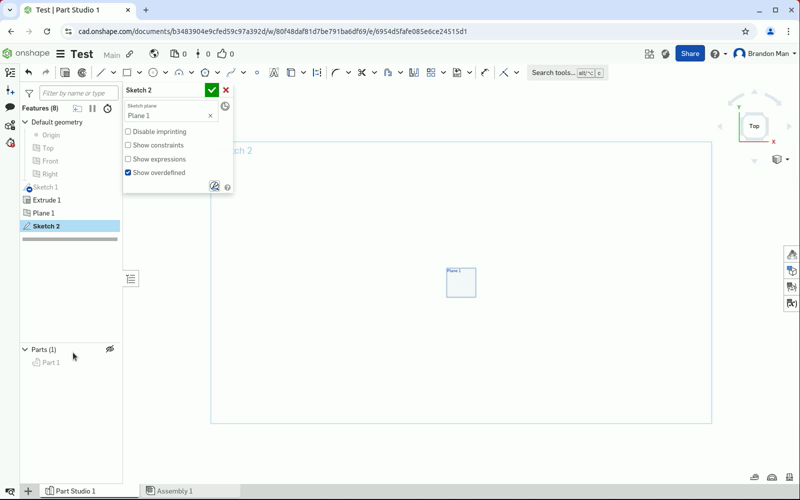
mouse_move(461, 282)
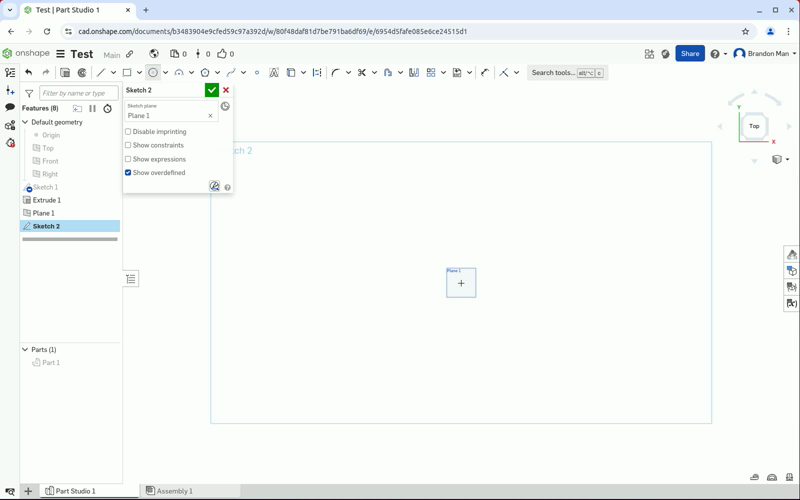
click(461, 282)
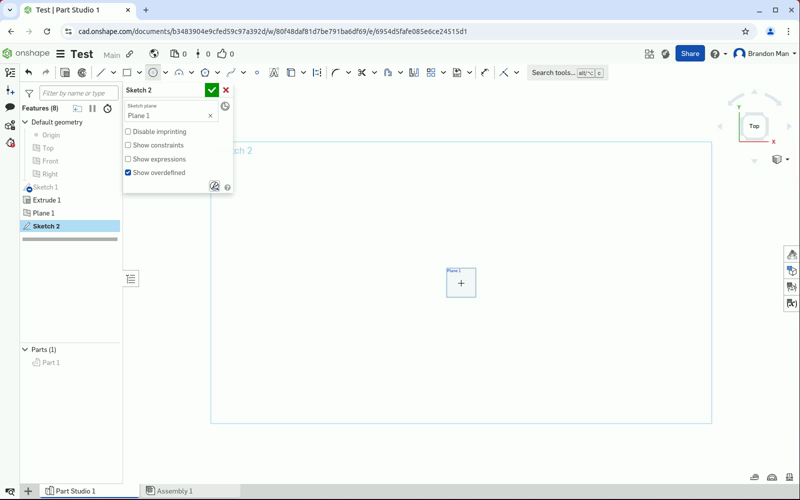
key_up(shift)
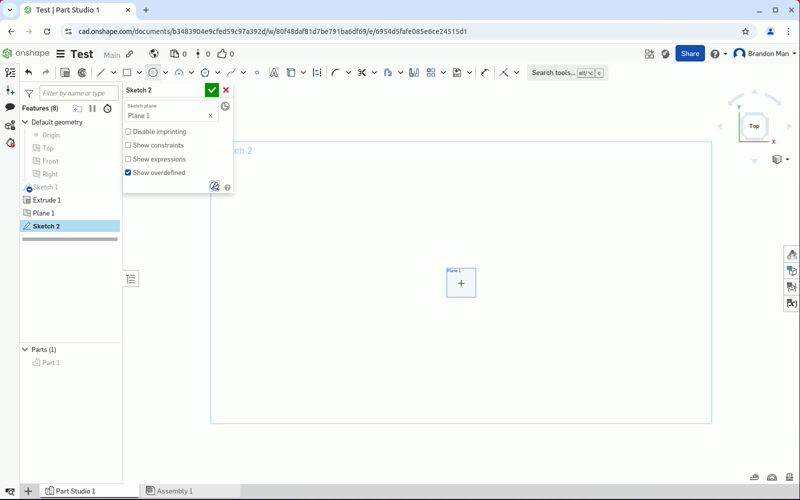
mouse_move(564, 282)
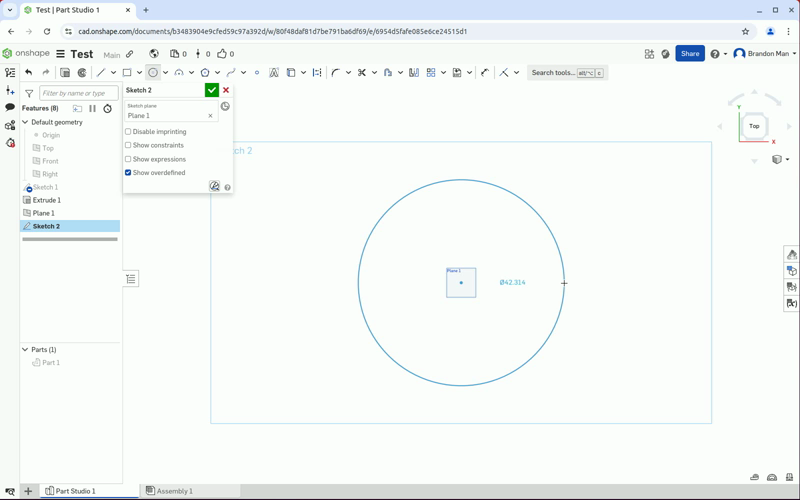
click(564, 282)
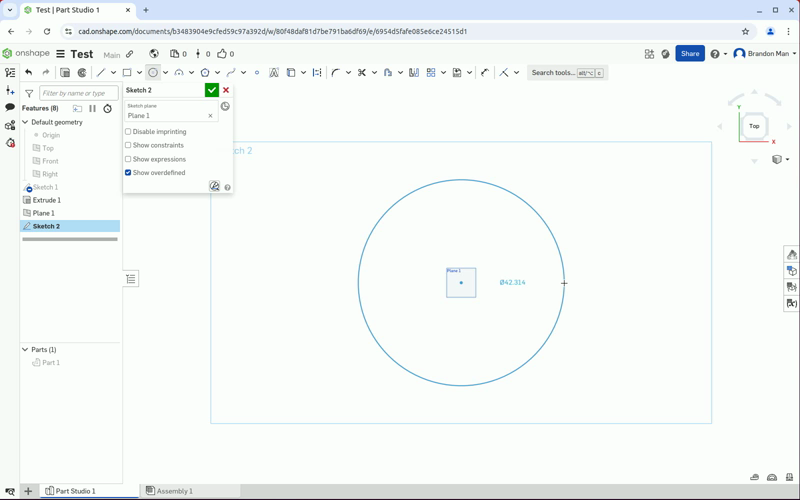
key(esc)
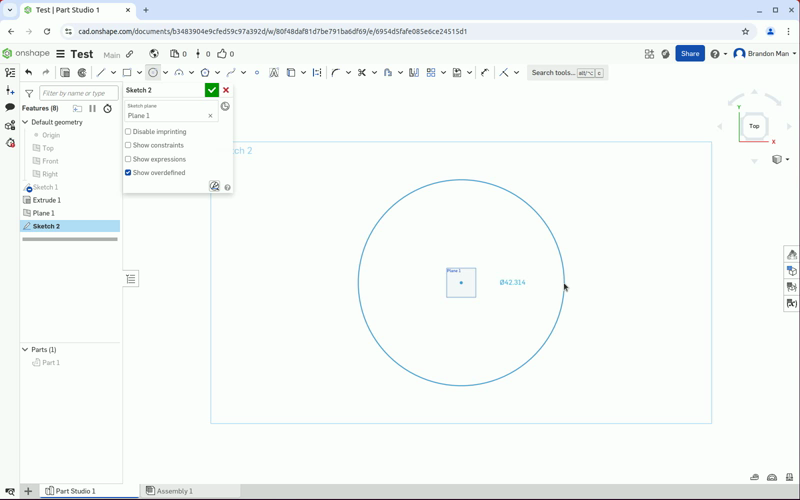
mouse_move(487, 256)
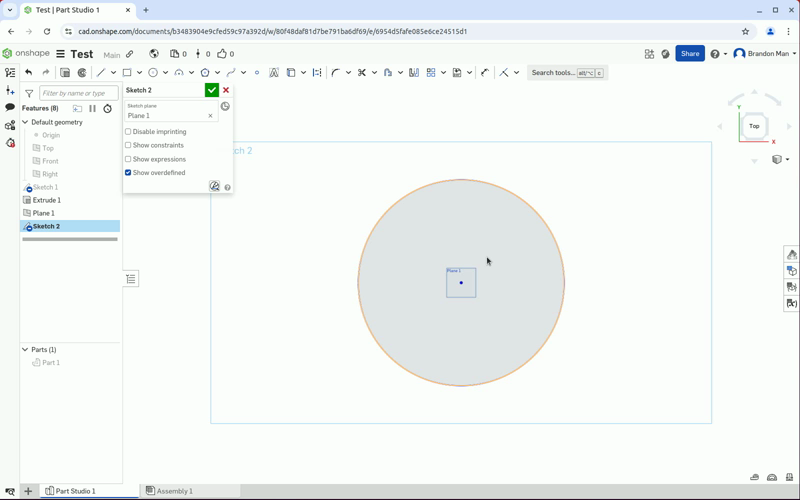
click(487, 256)
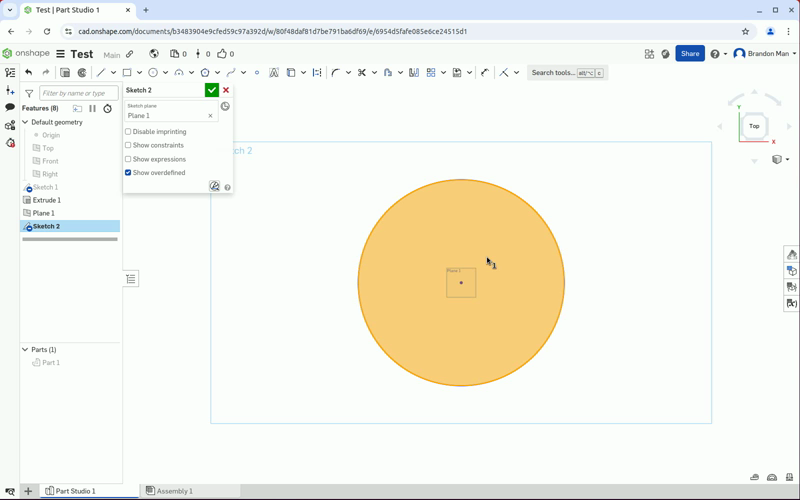
mouse_move(73, 352)
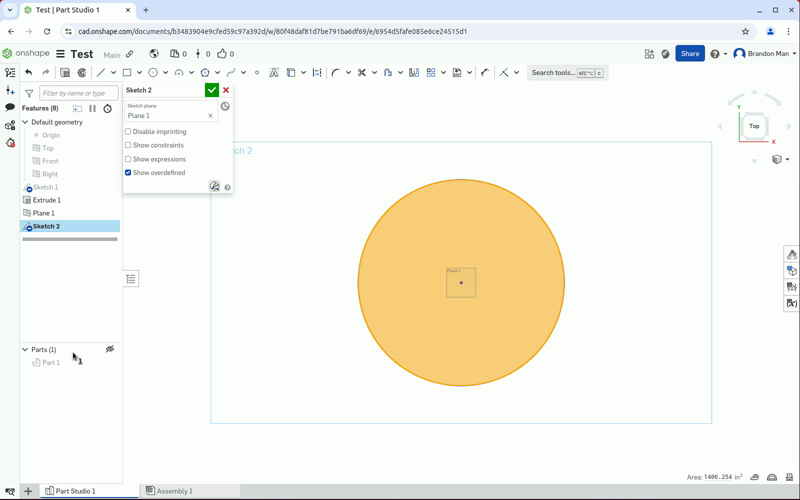
key(shift+y)
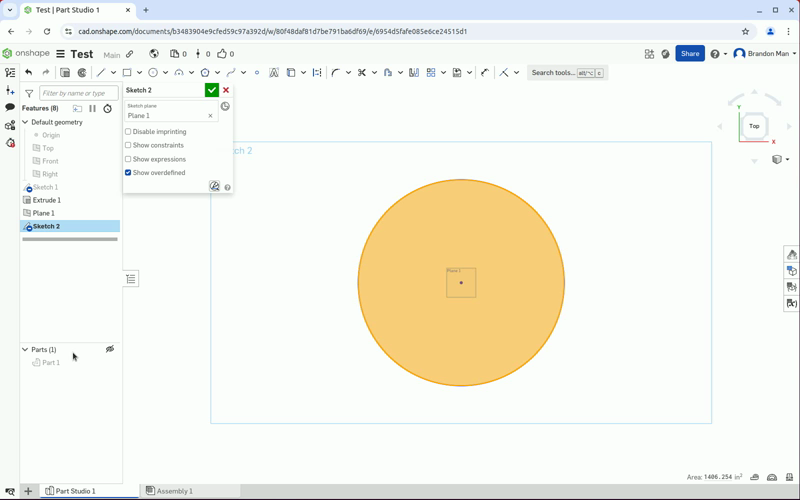
key(shift+e)
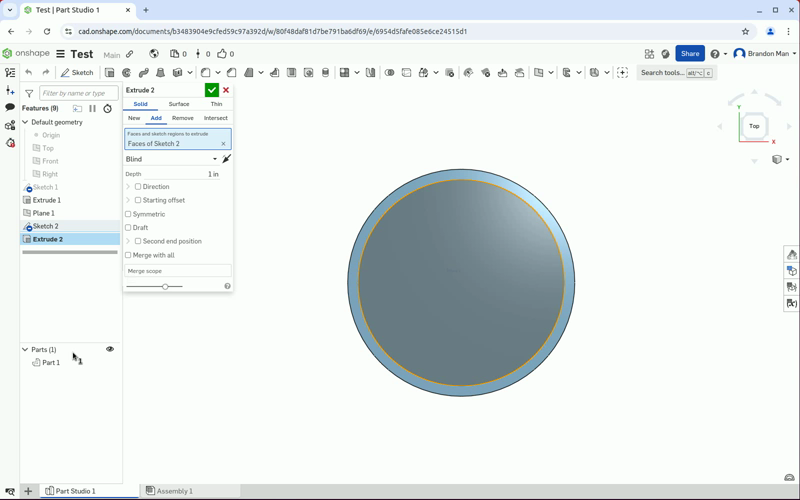
mouse_move(143, 106)
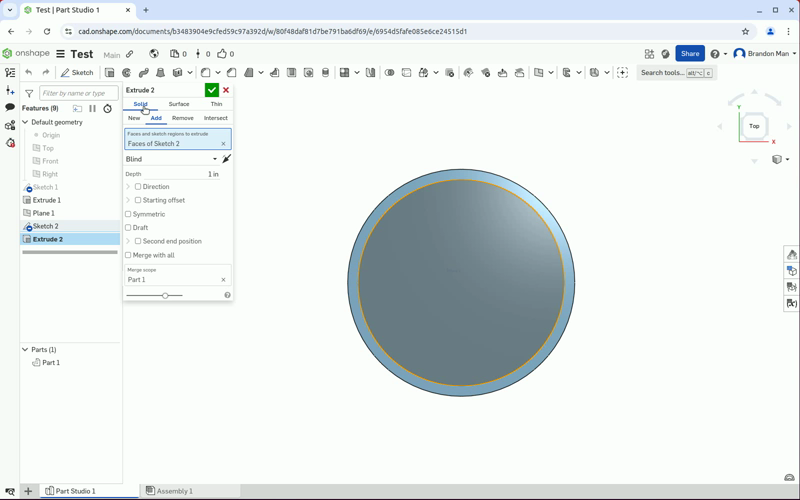
click(143, 106)
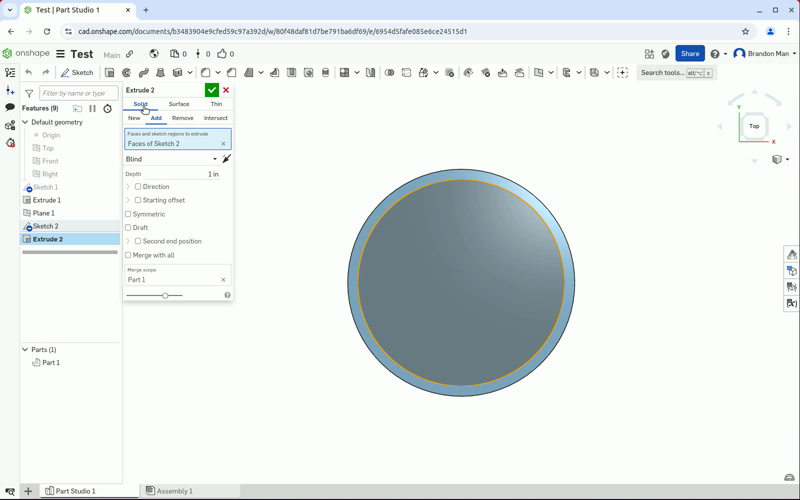
mouse_move(186, 120)
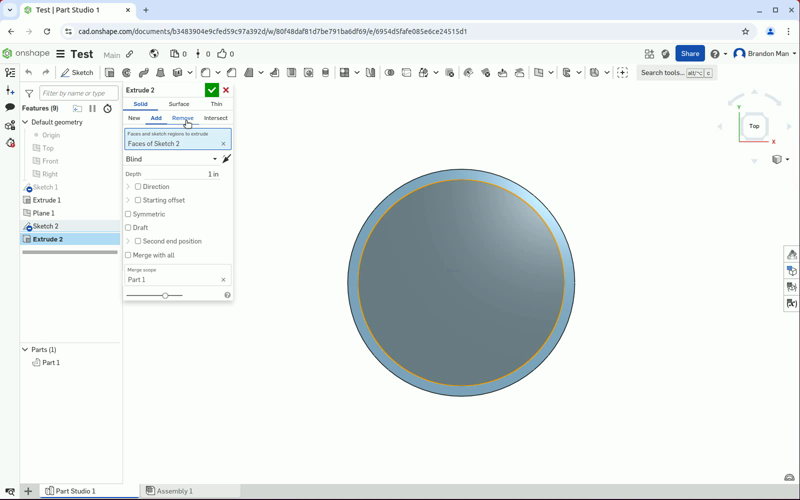
click(186, 120)
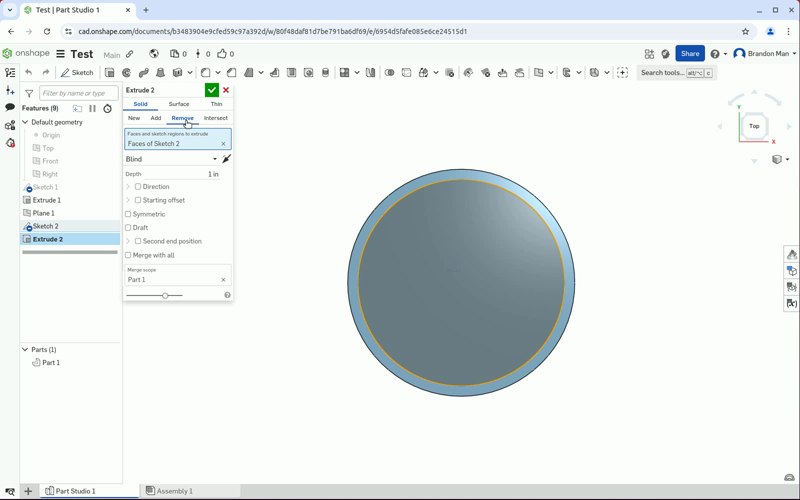
key(tab, 4)
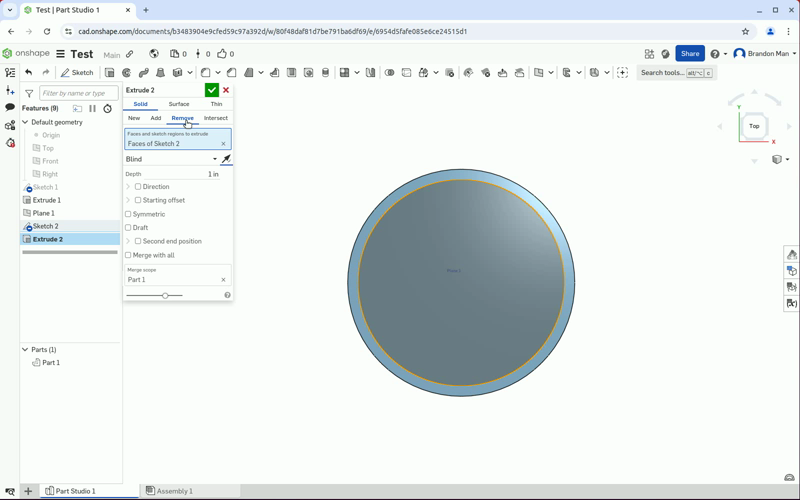
text(0.241)
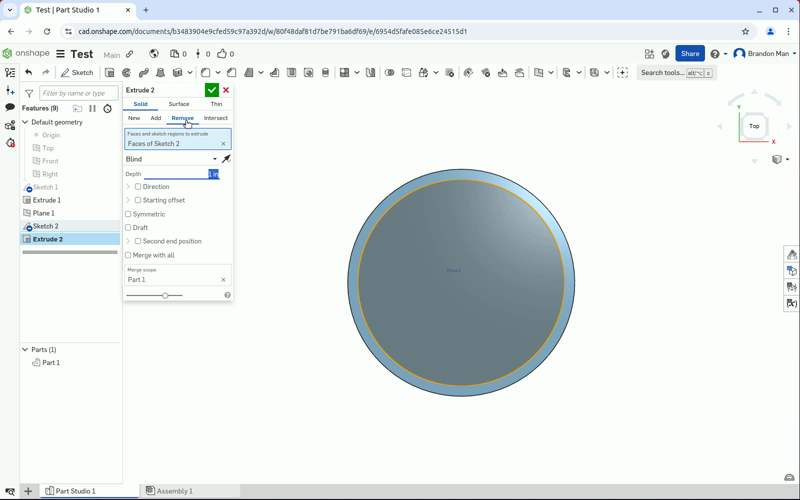
key(tab, 6)
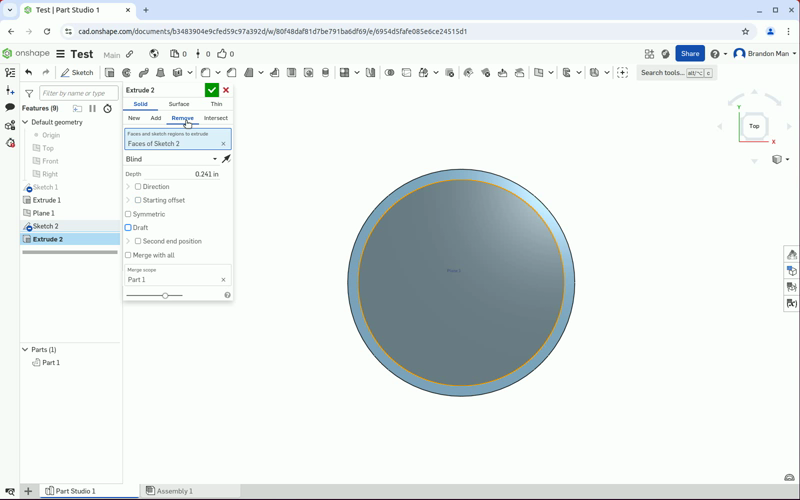
key(space)
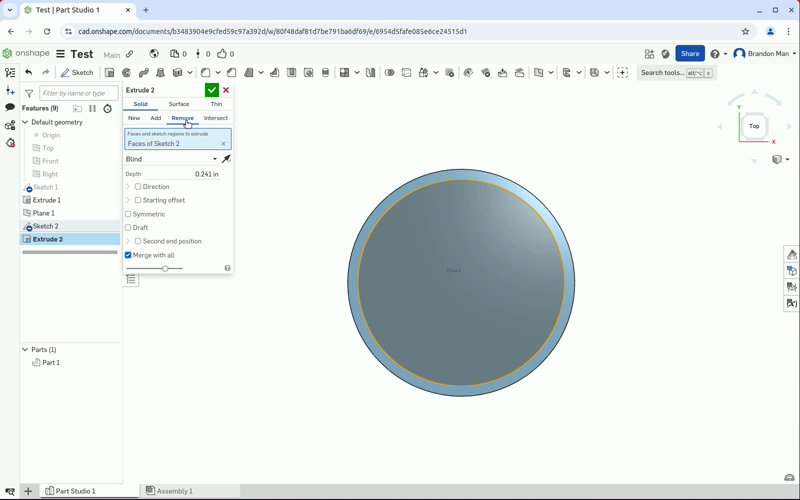
key(enter)
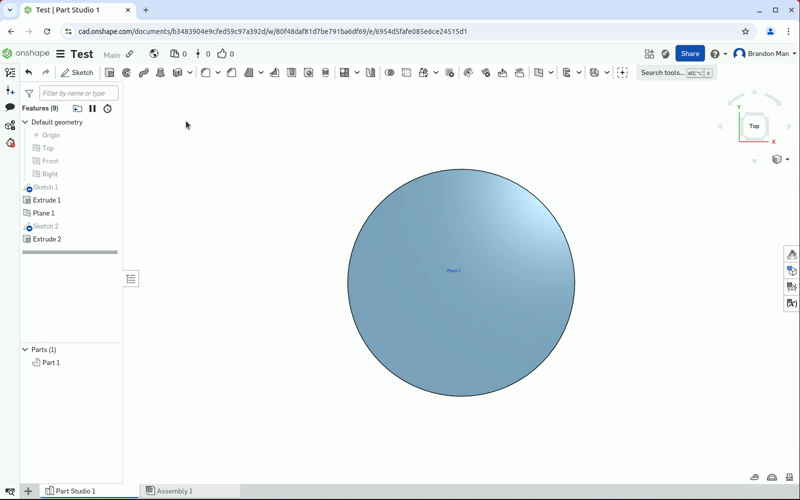
key(shift+h)
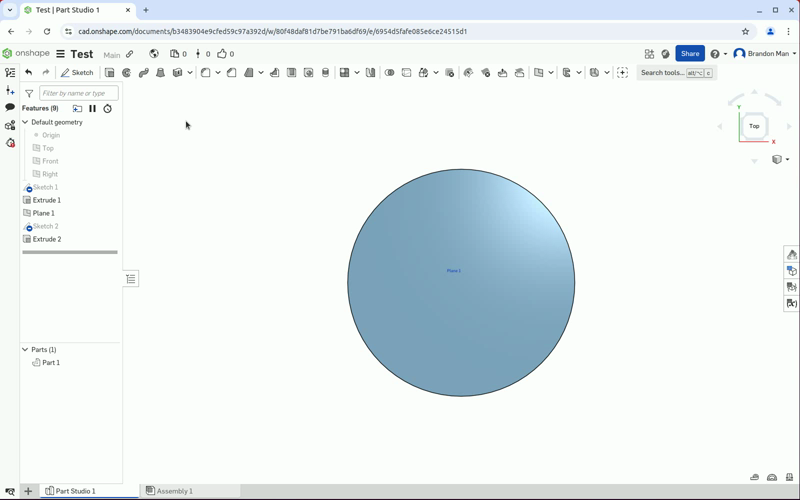
key(shift+h)
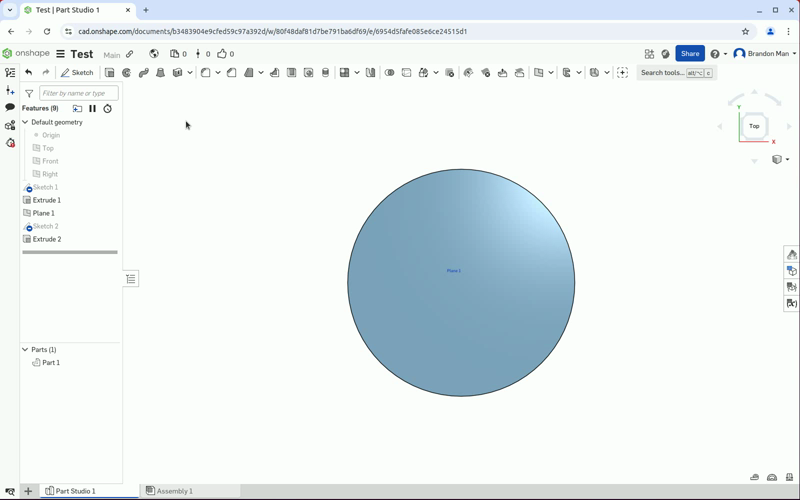
key(shift+7)
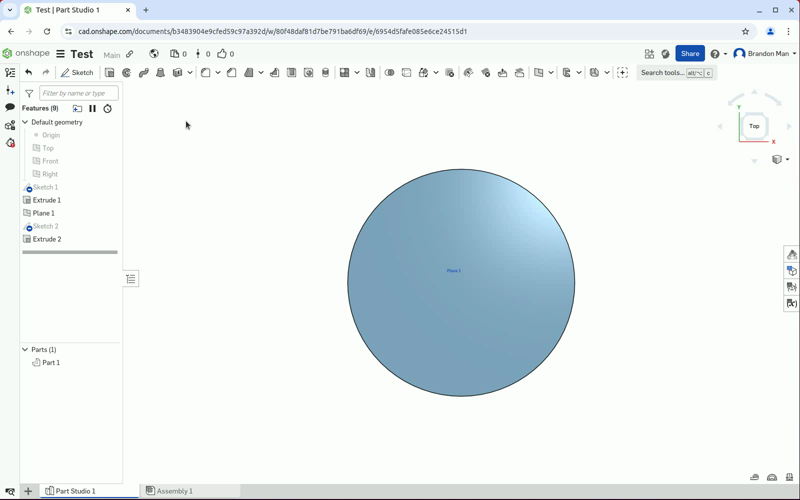
key(up, 3)
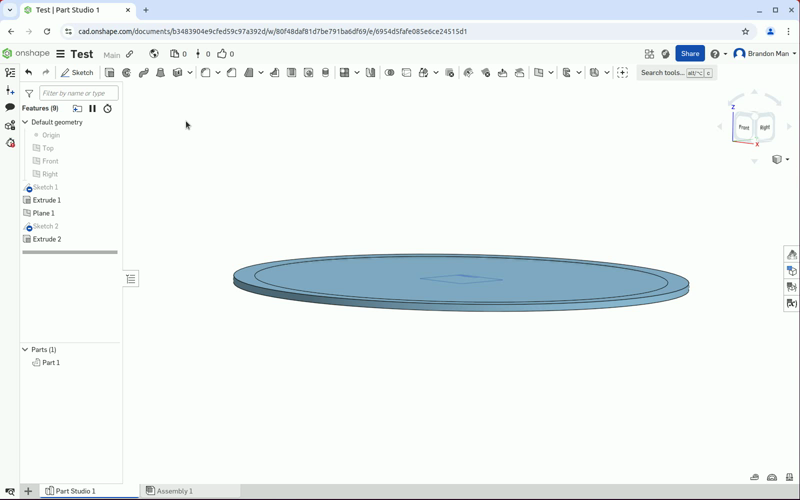
key(left, 3)
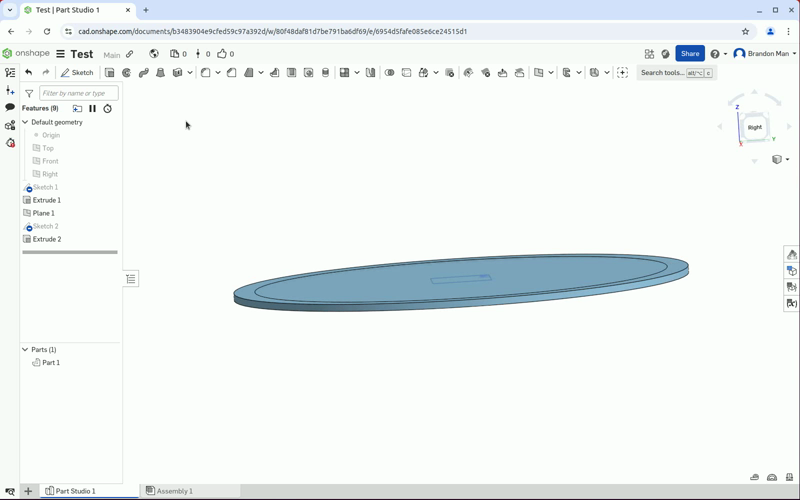
key(right, 3)
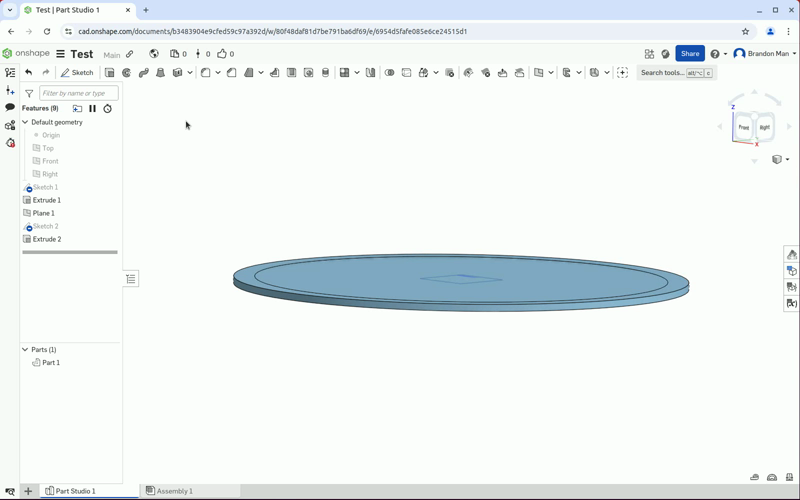
key(down, 3)
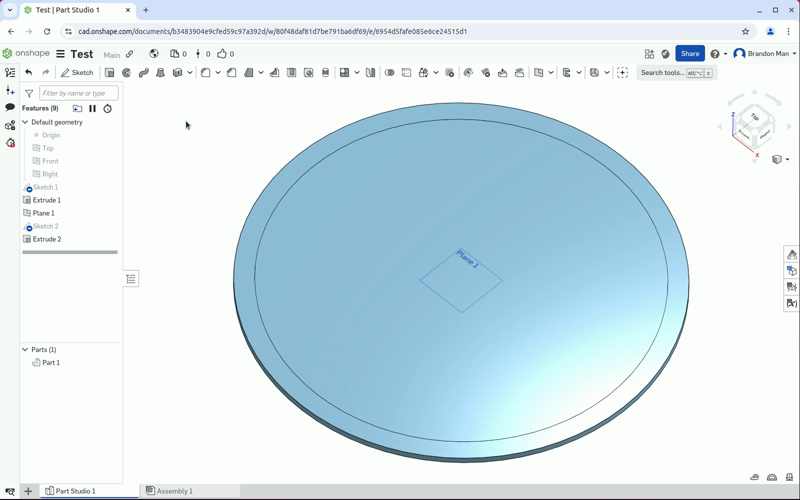
mouse_move(73, 189)
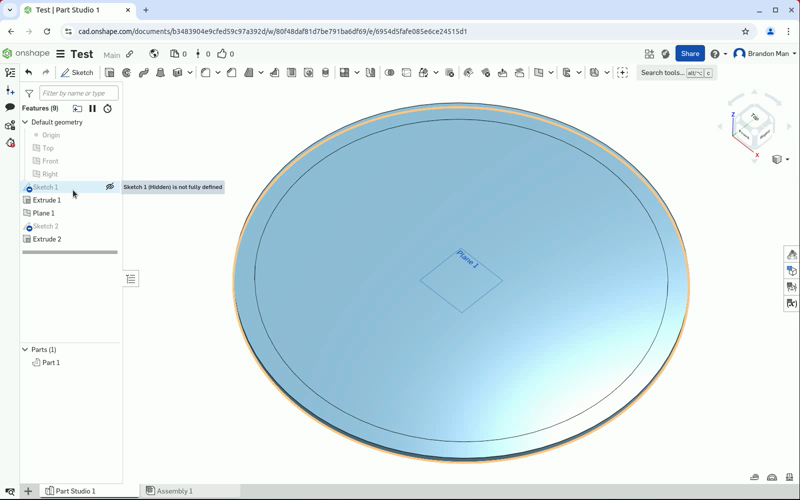
click(73, 189)